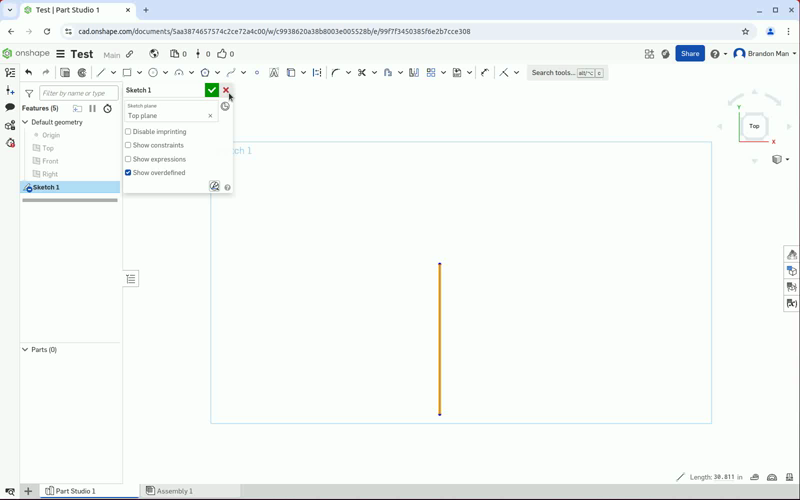
key(shift+h)
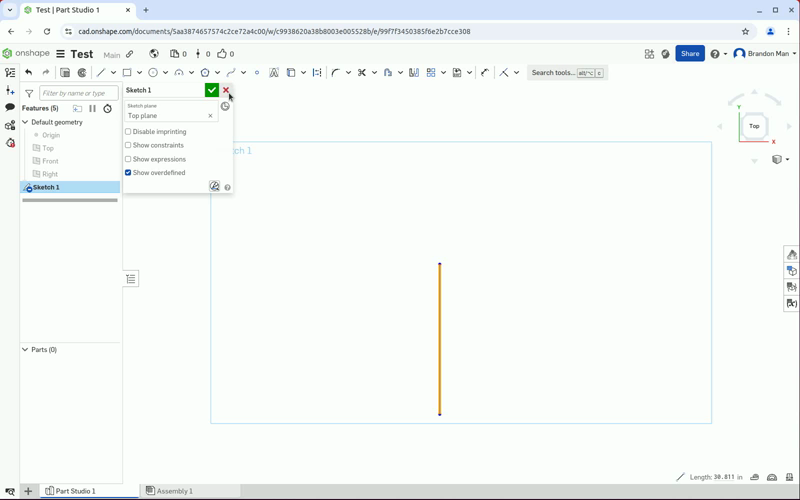
key(shift+s)
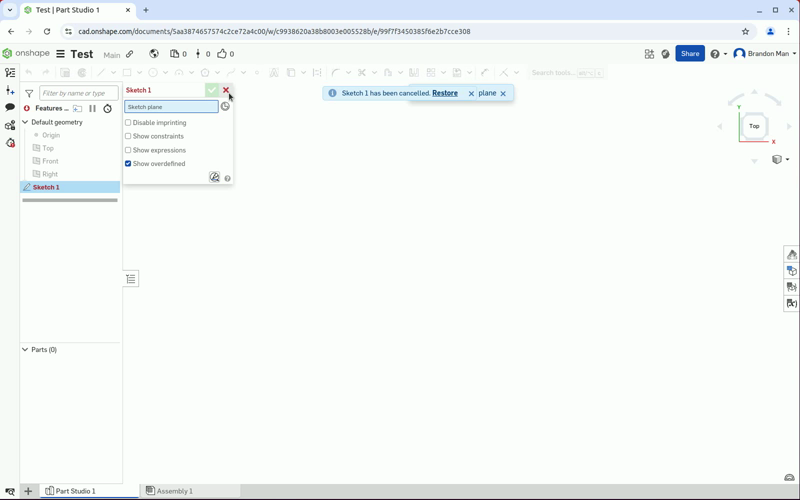
mouse_move(73, 150)
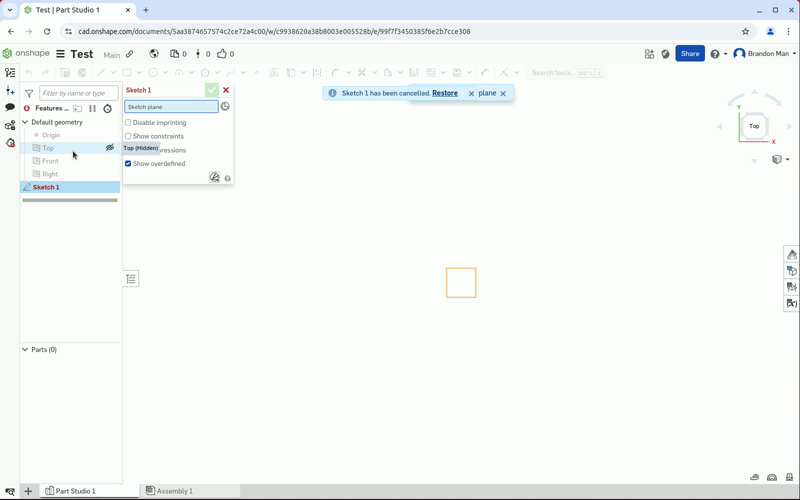
click(73, 150)
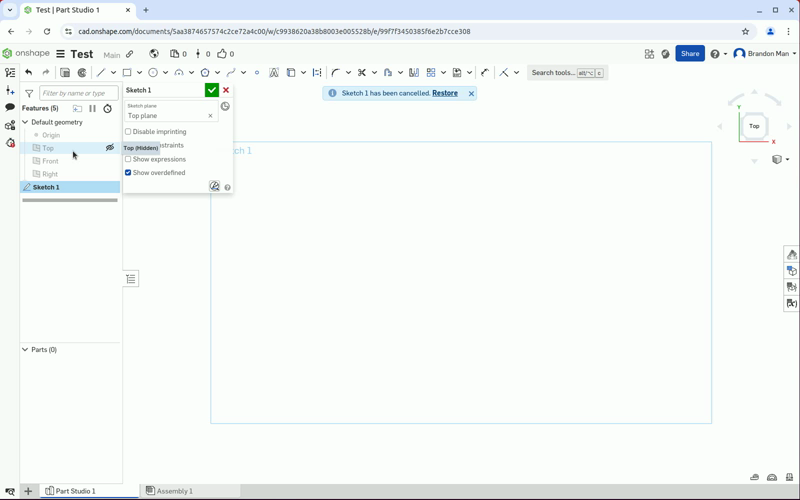
mouse_move(73, 352)
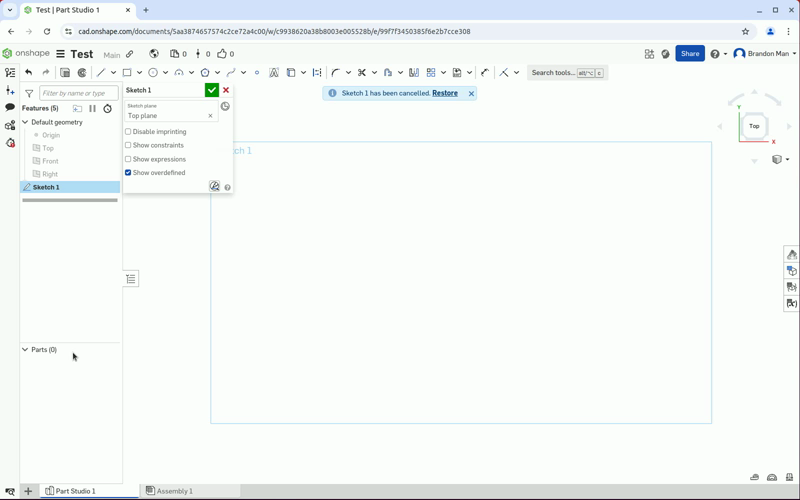
key(y)
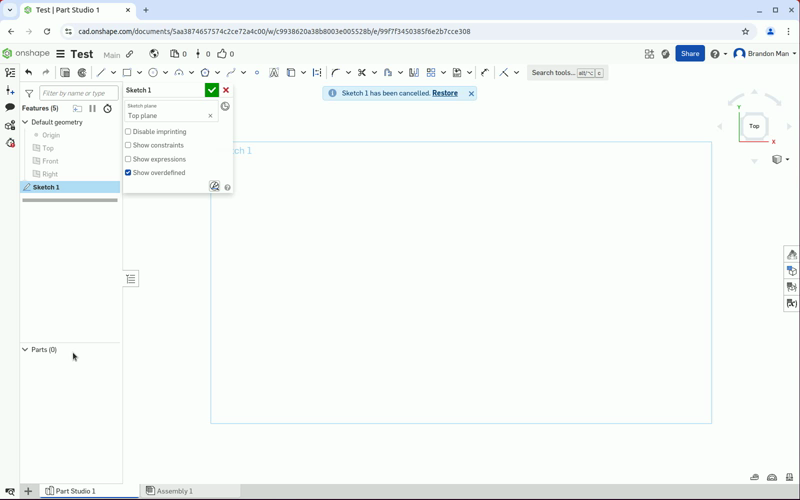
key(c)
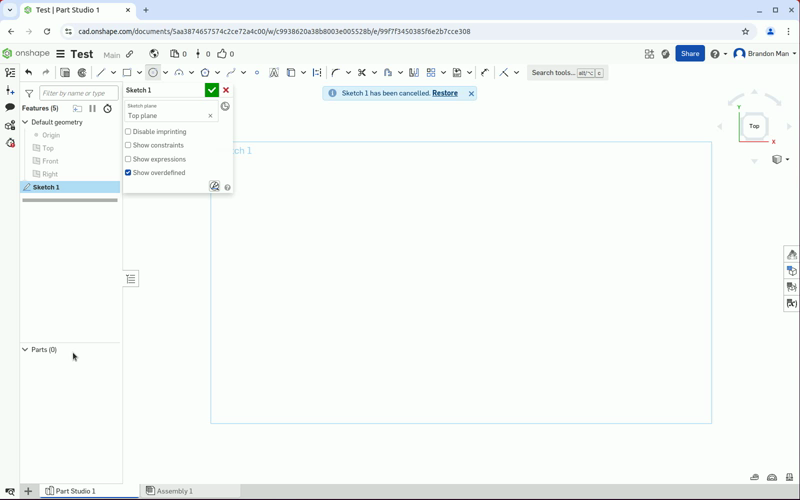
key_down(shift)
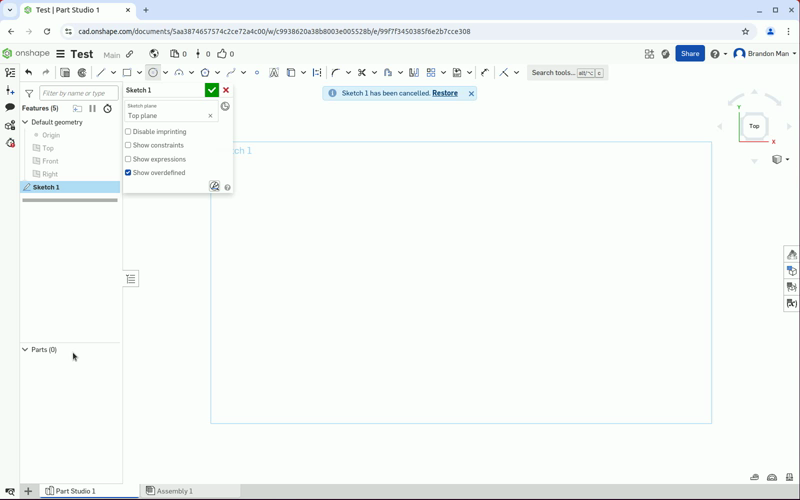
mouse_move(461, 282)
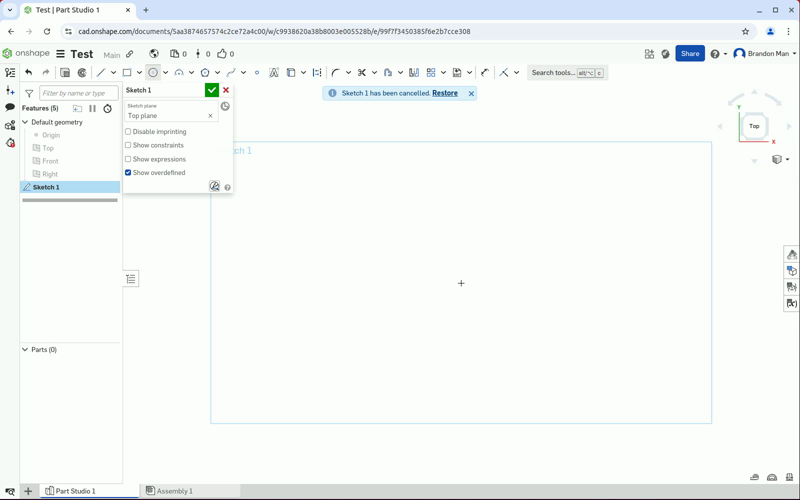
click(461, 282)
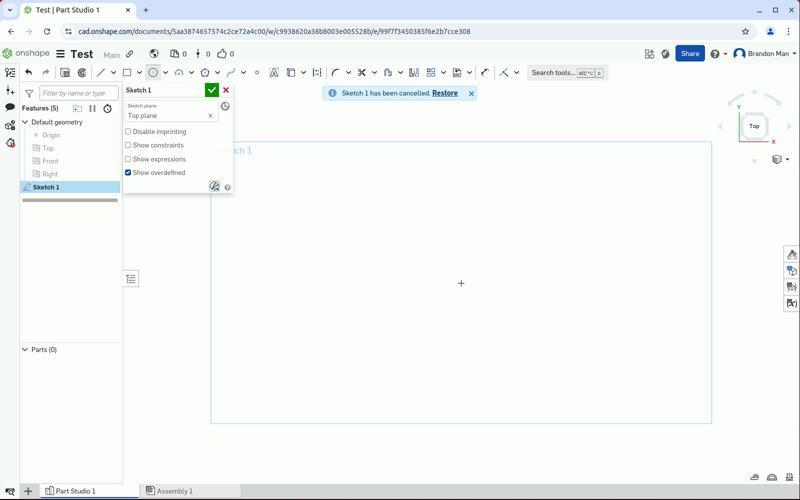
key_up(shift)
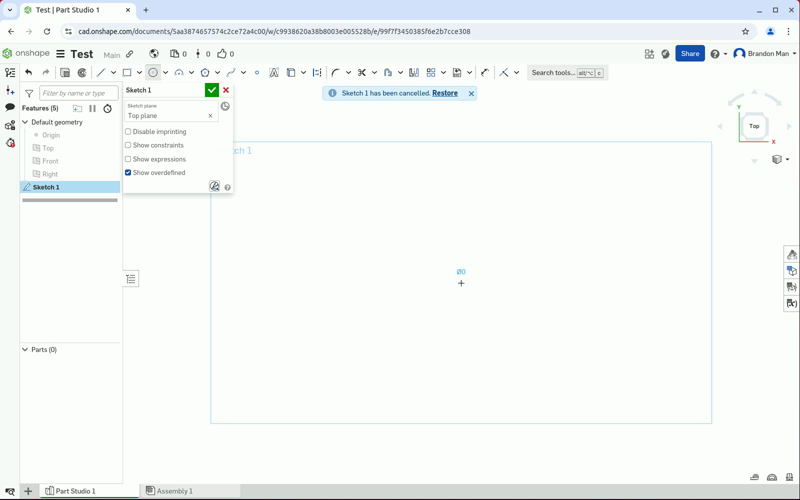
mouse_move(532, 282)
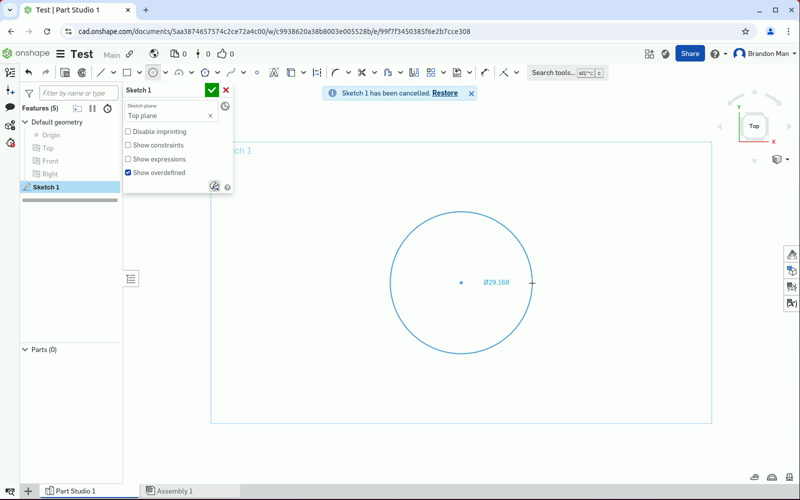
click(532, 282)
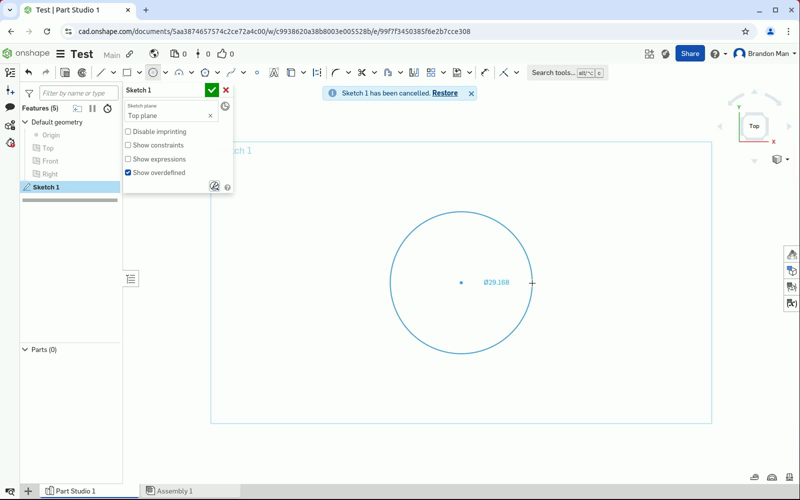
key(esc)
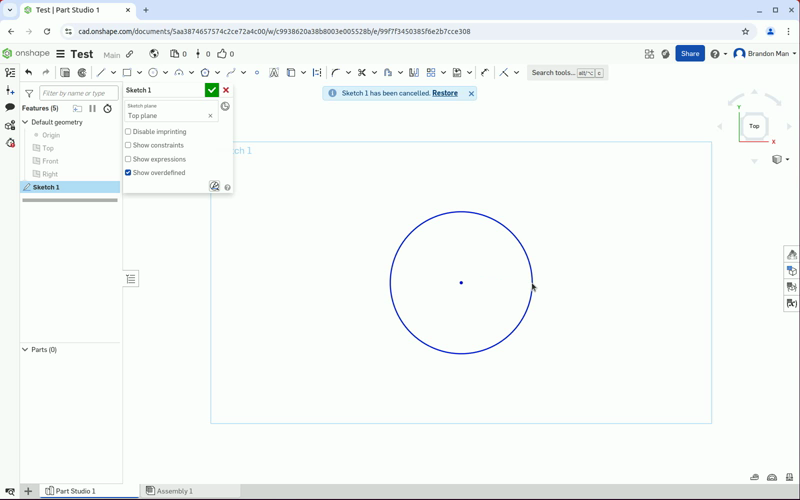
mouse_move(471, 262)
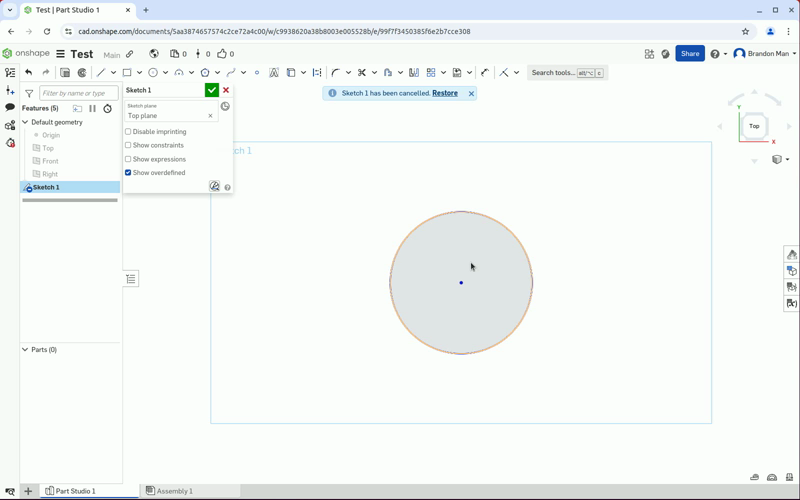
click(471, 262)
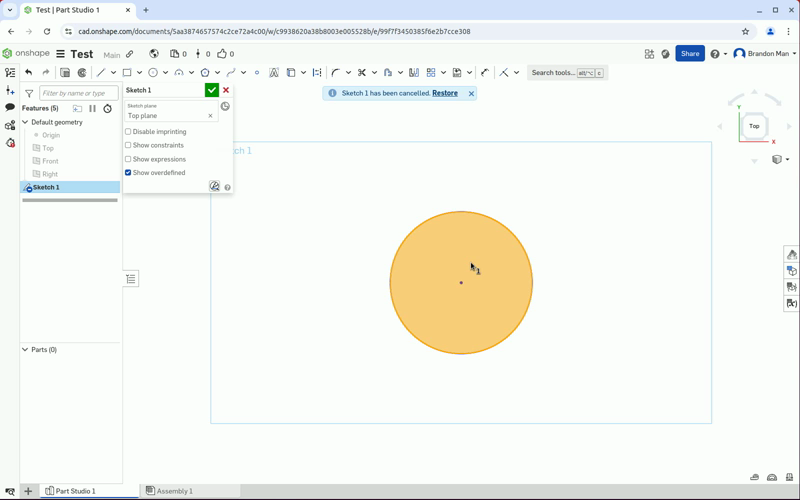
mouse_move(73, 352)
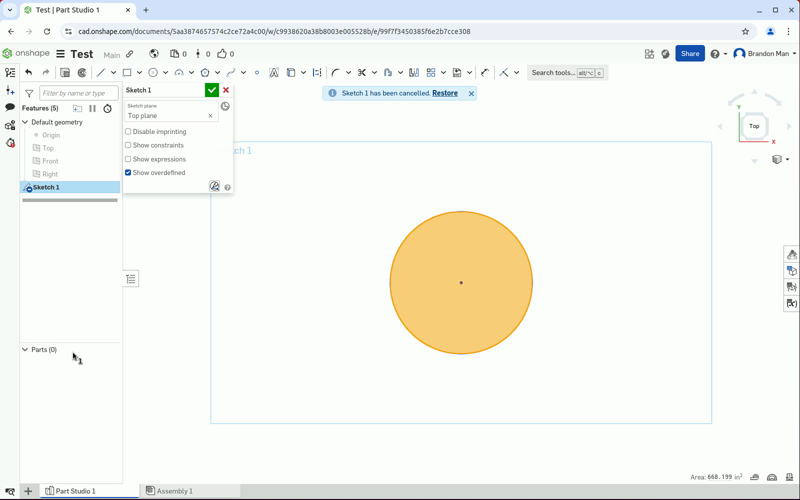
key(shift+y)
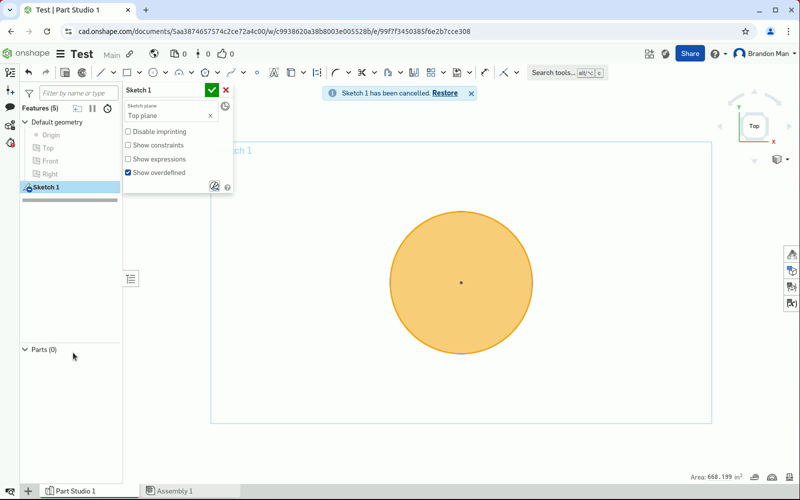
key(shift+e)
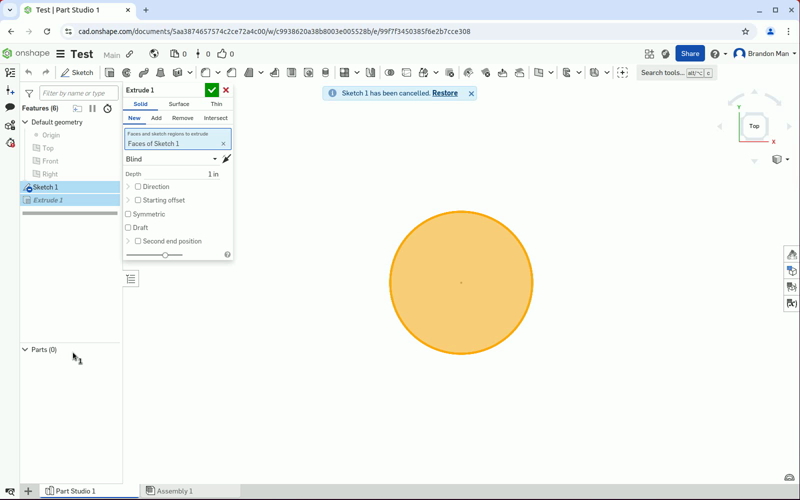
mouse_move(143, 106)
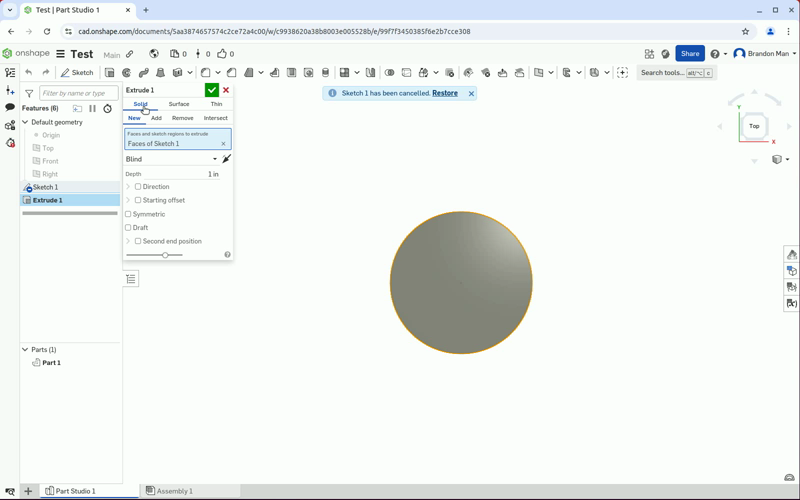
click(143, 106)
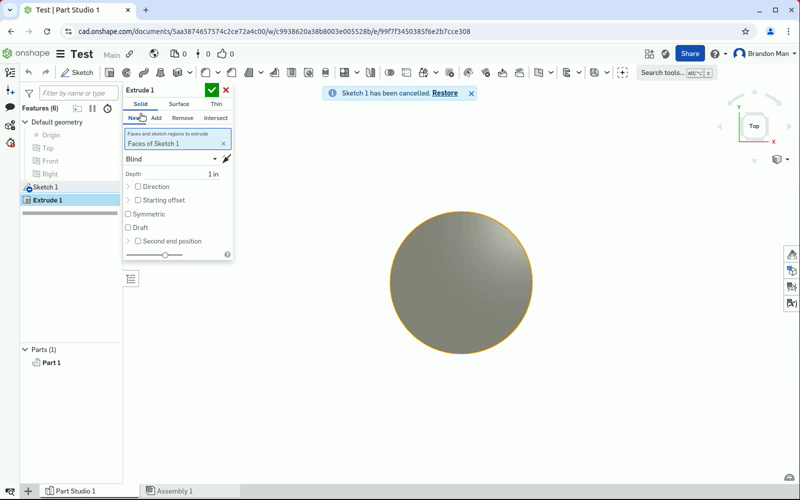
mouse_move(137, 120)
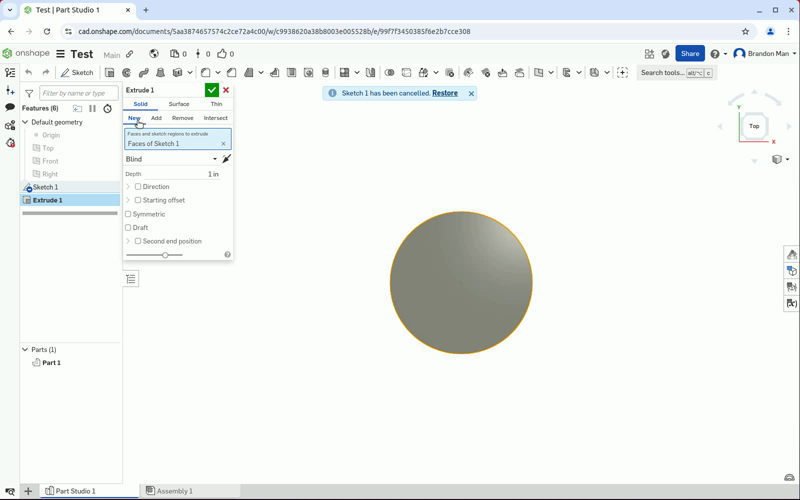
click(137, 120)
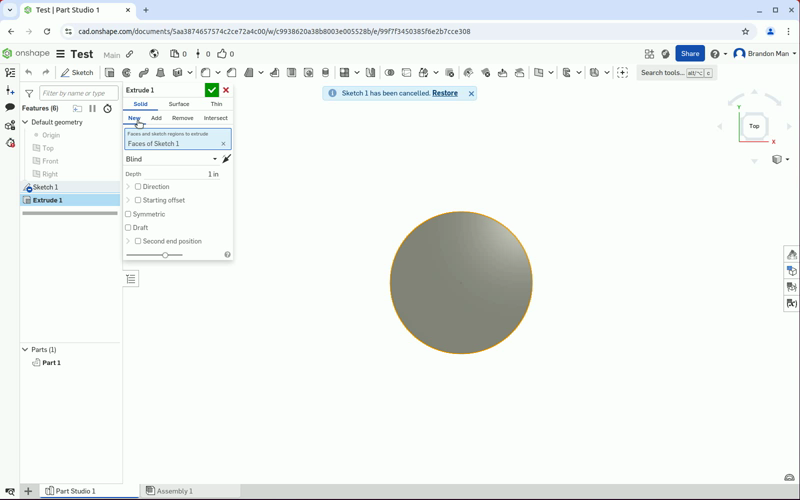
key(tab, 4)
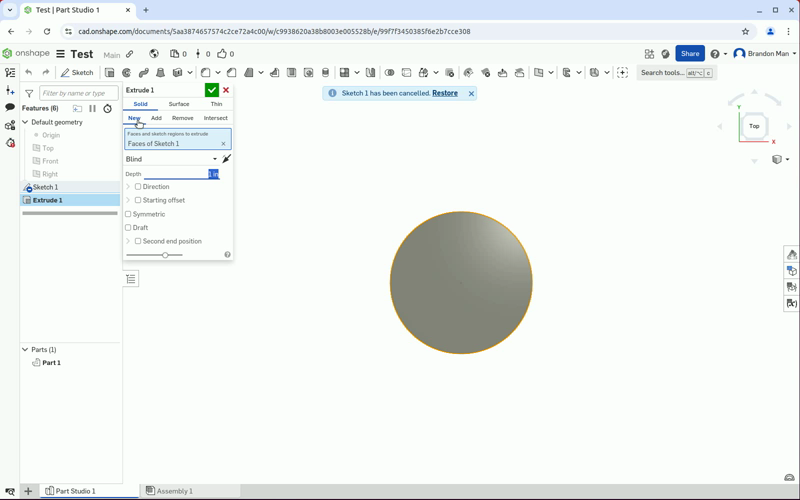
text(3.129)
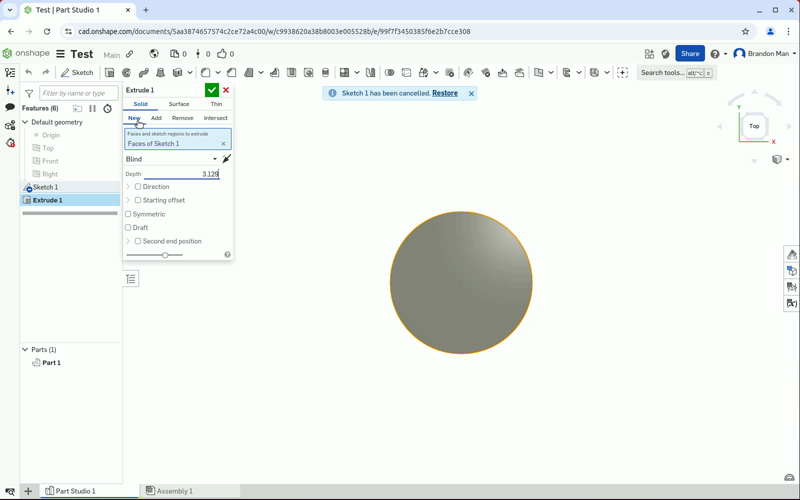
key(enter)
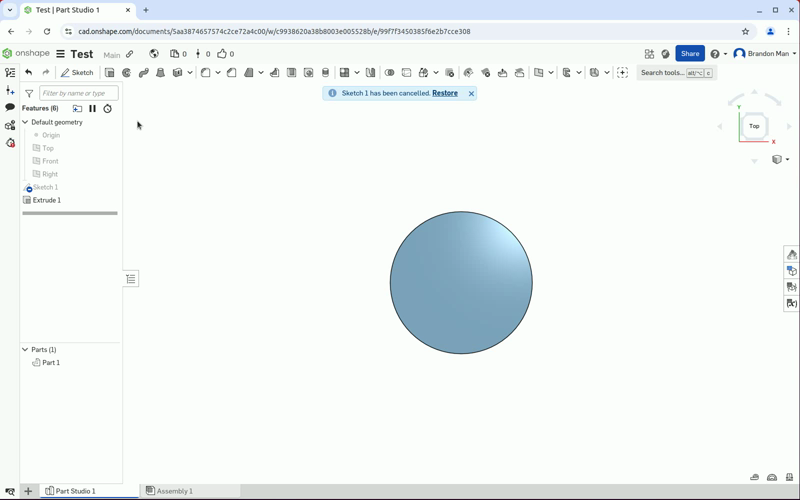
key(shift+h)
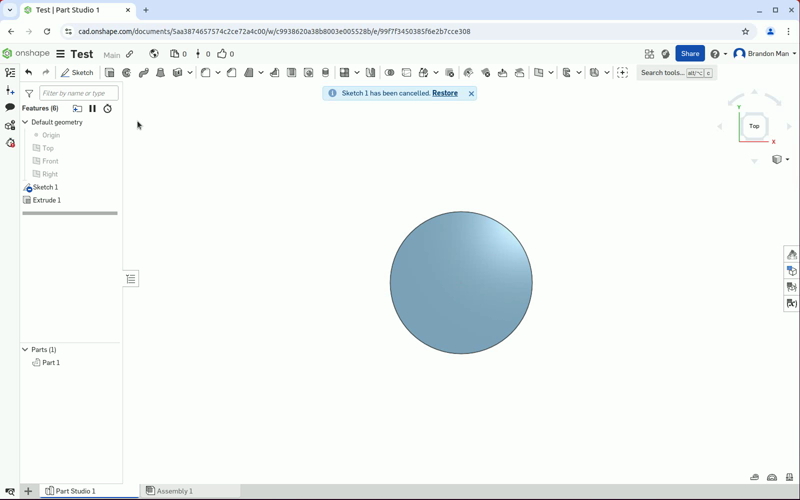
key(shift+h)
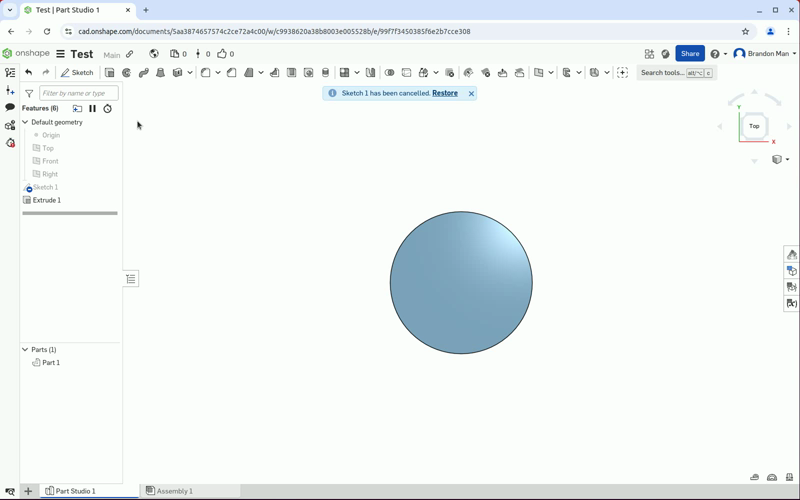
mouse_move(73, 189)
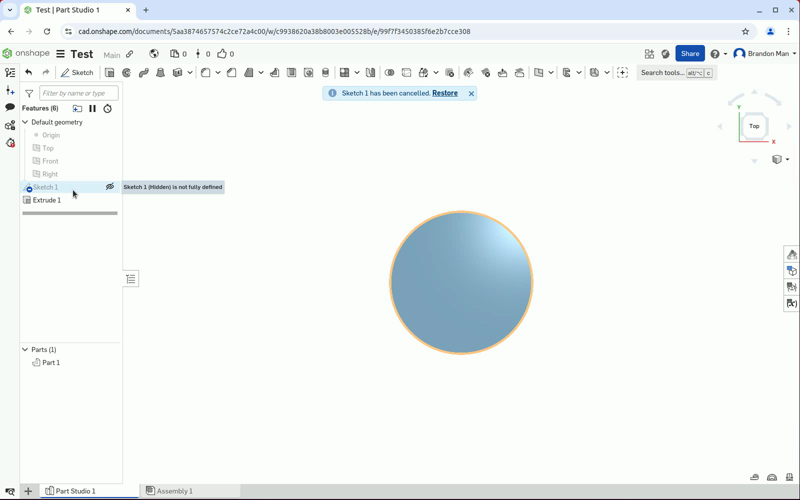
click(73, 189)
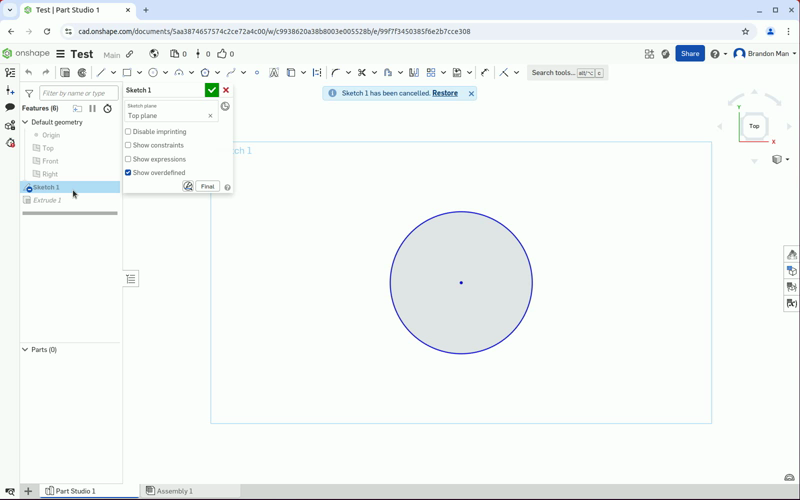
mouse_move(229, 92)
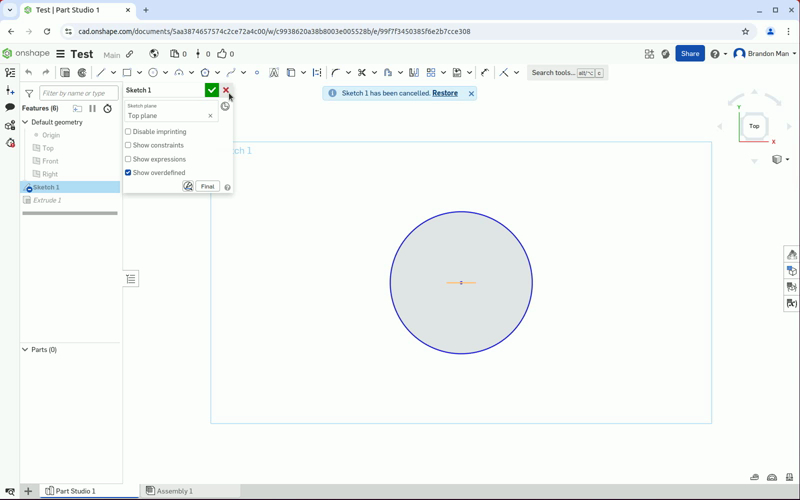
click(229, 92)
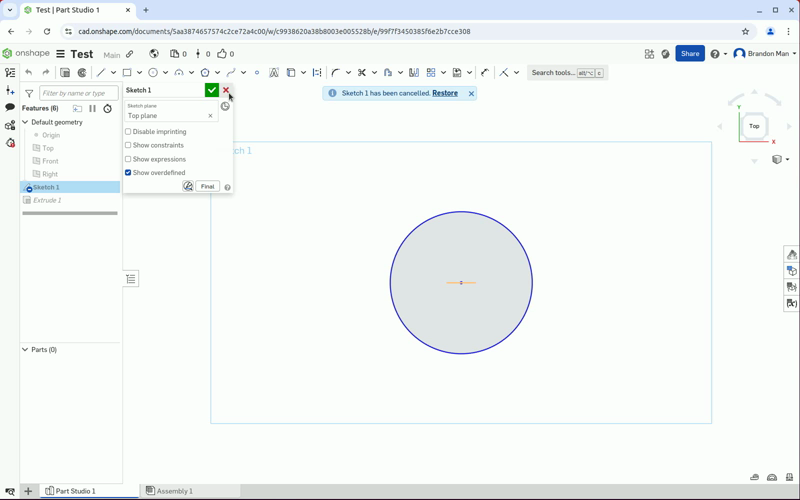
key(shift+s)
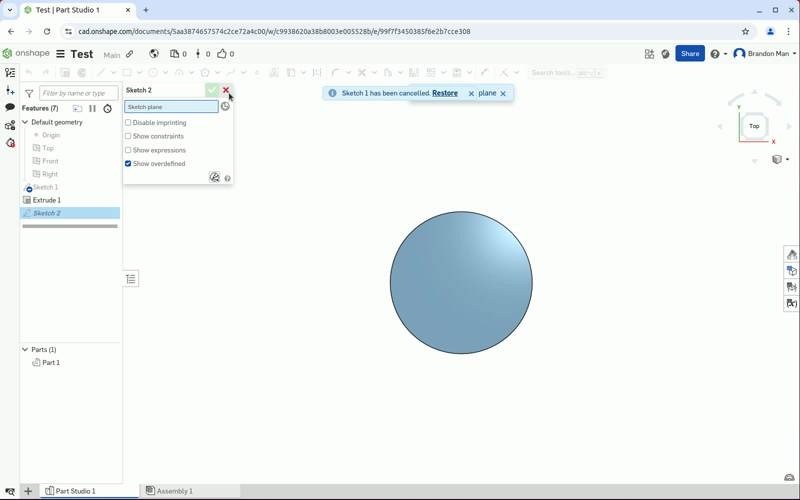
mouse_move(73, 150)
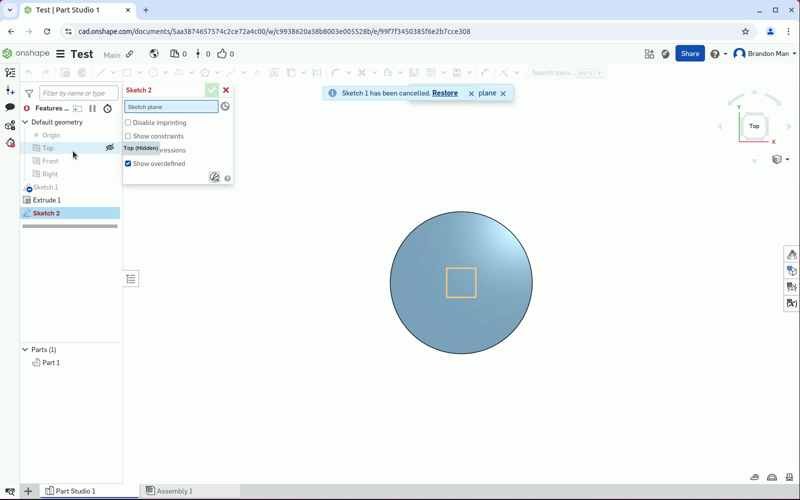
click(73, 150)
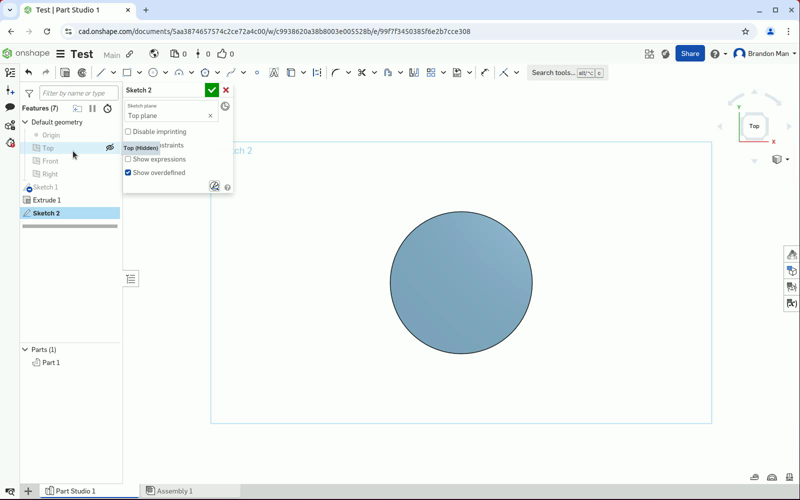
mouse_move(73, 352)
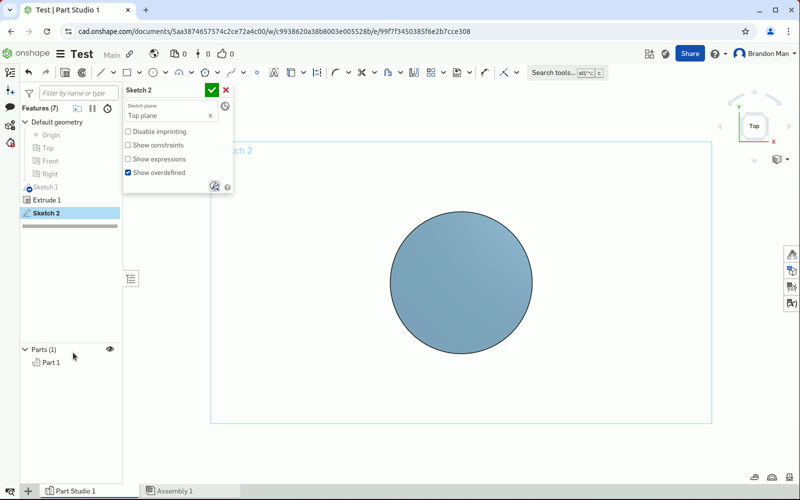
key(y)
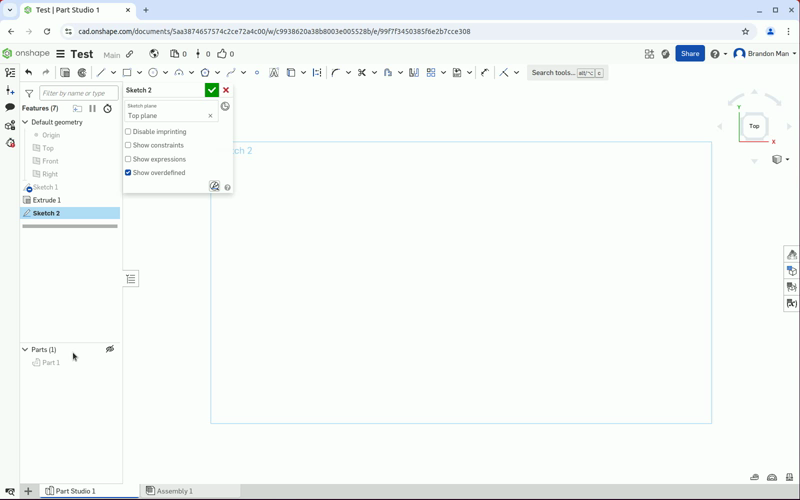
key(c)
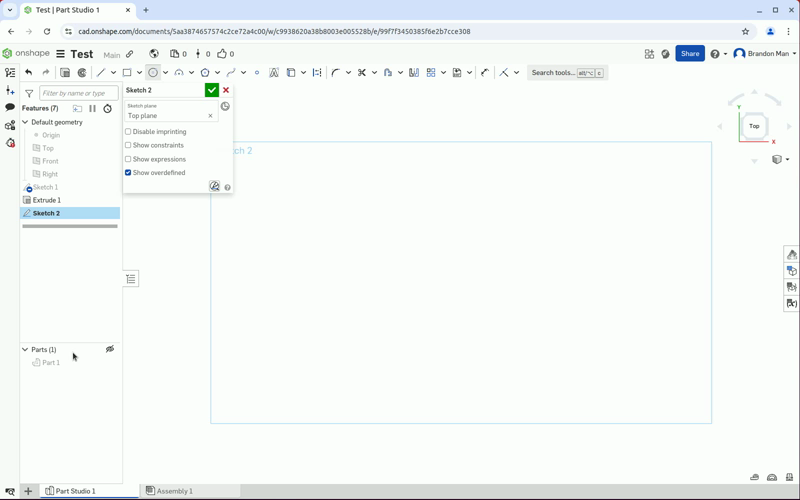
key_down(shift)
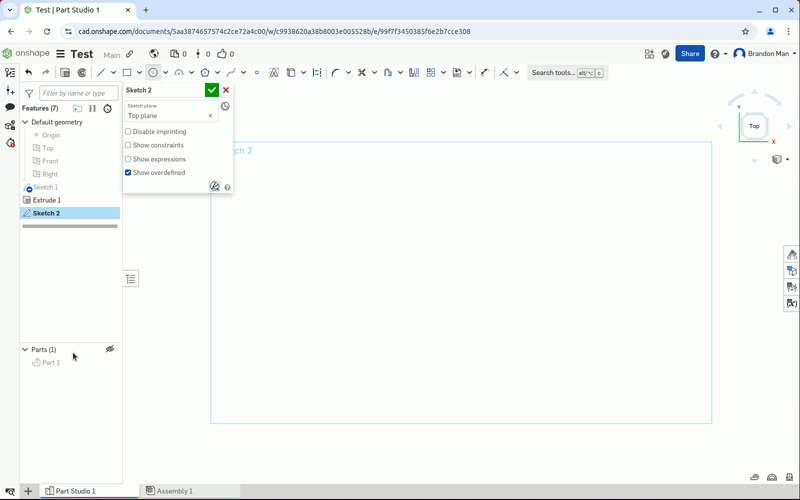
mouse_move(552, 282)
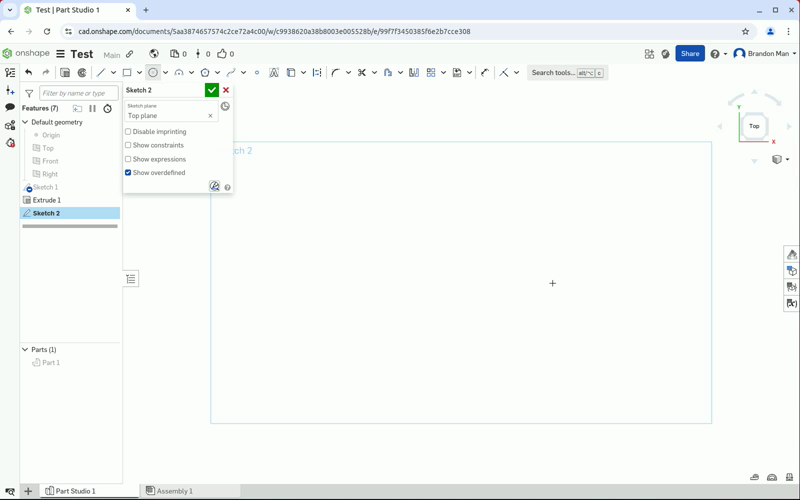
click(552, 282)
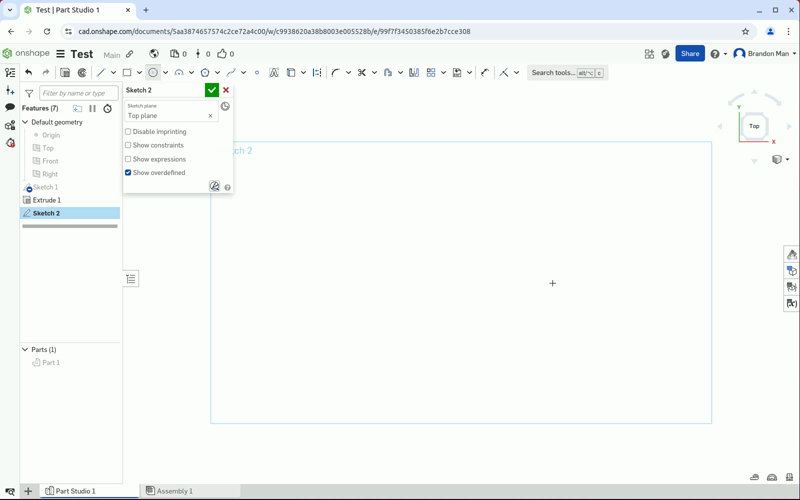
key_up(shift)
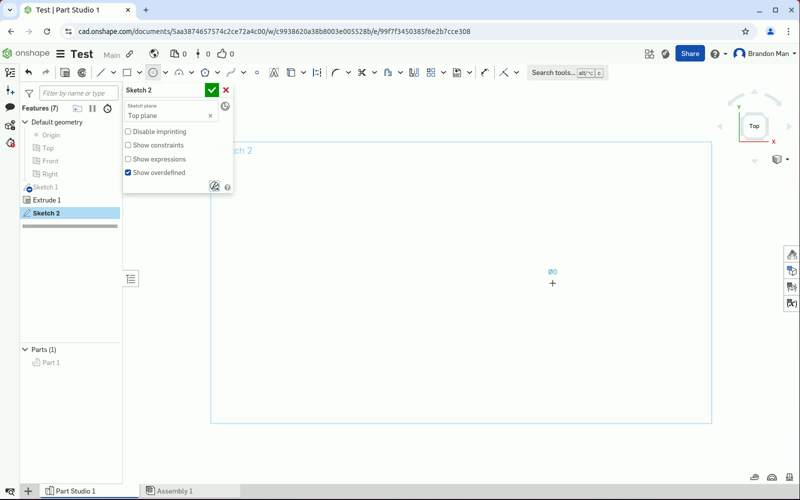
mouse_move(574, 282)
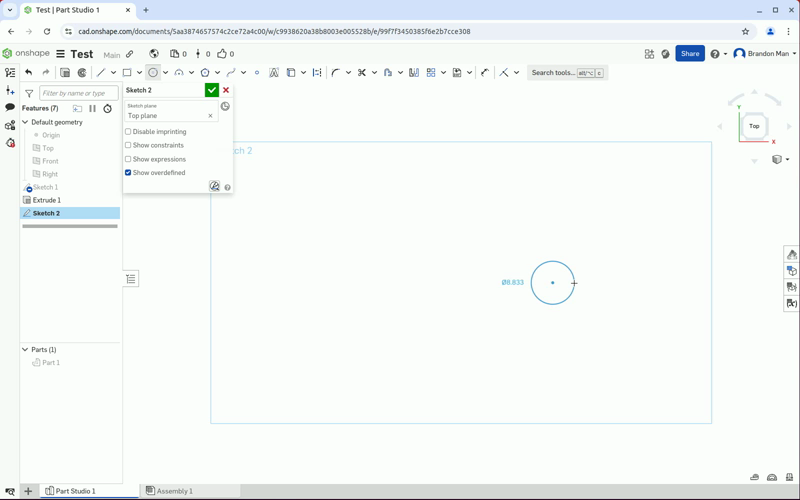
click(574, 282)
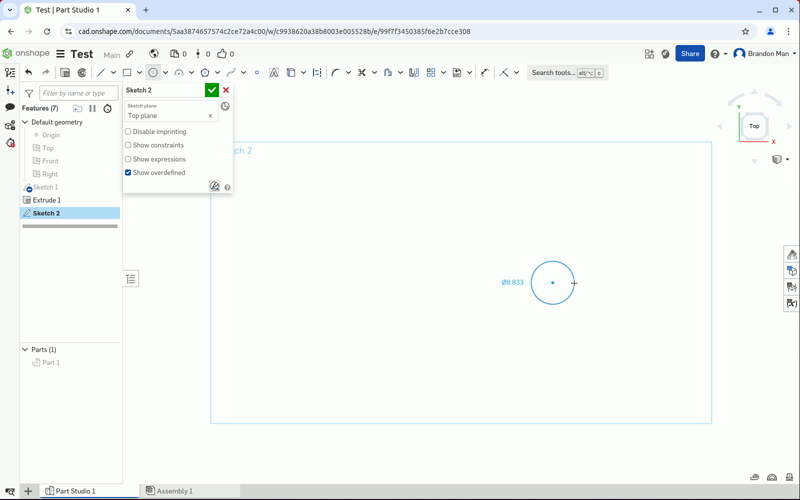
key(esc)
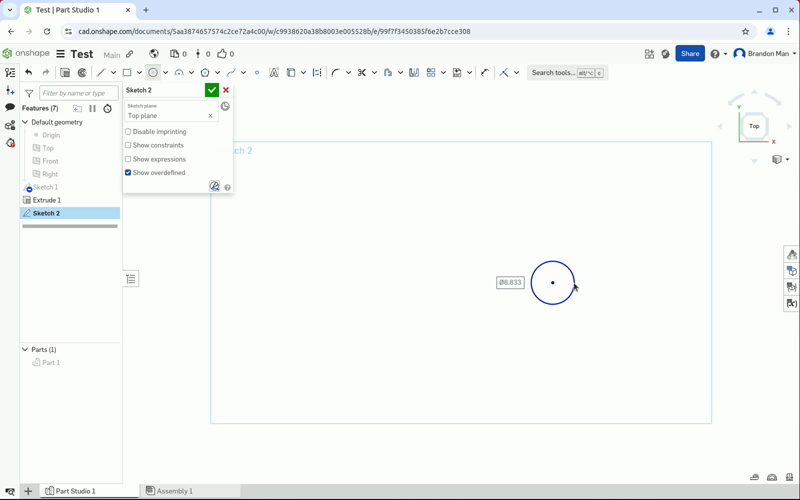
mouse_move(537, 284)
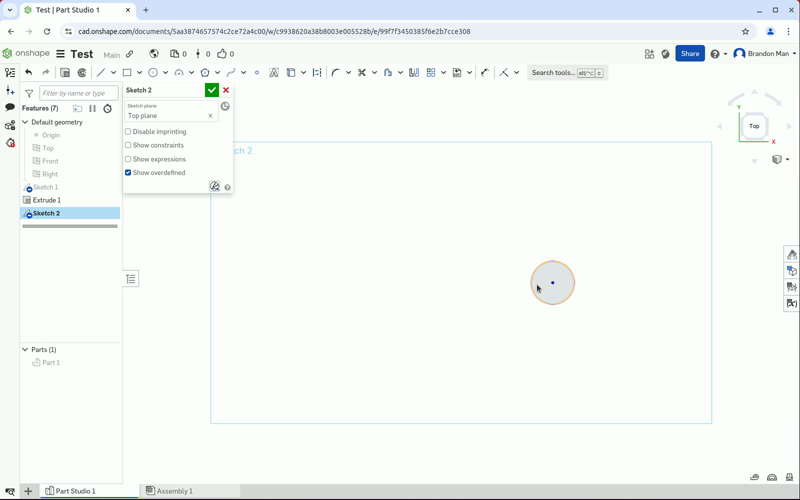
scroll(6)
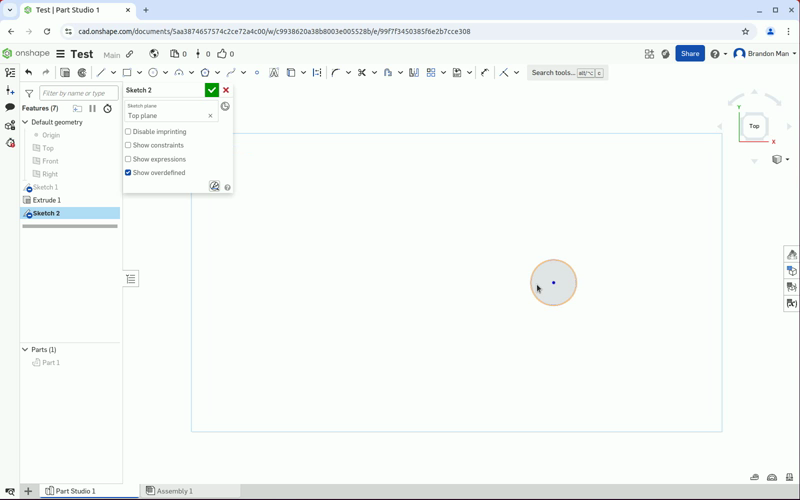
scroll(6)
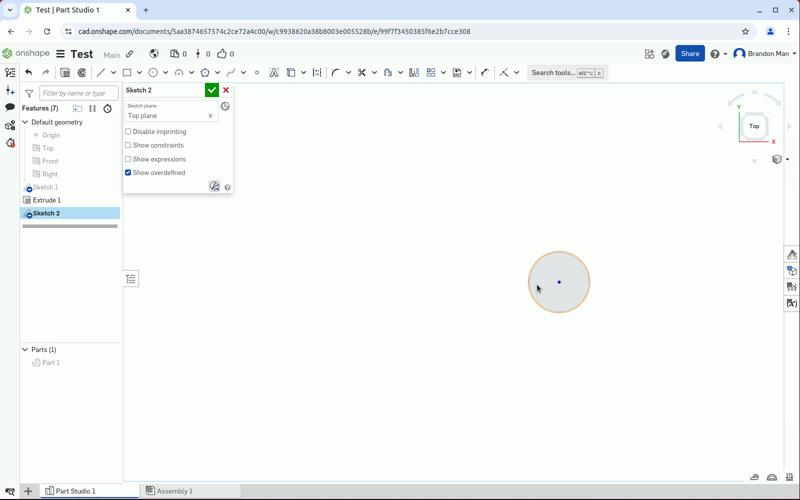
scroll(6)
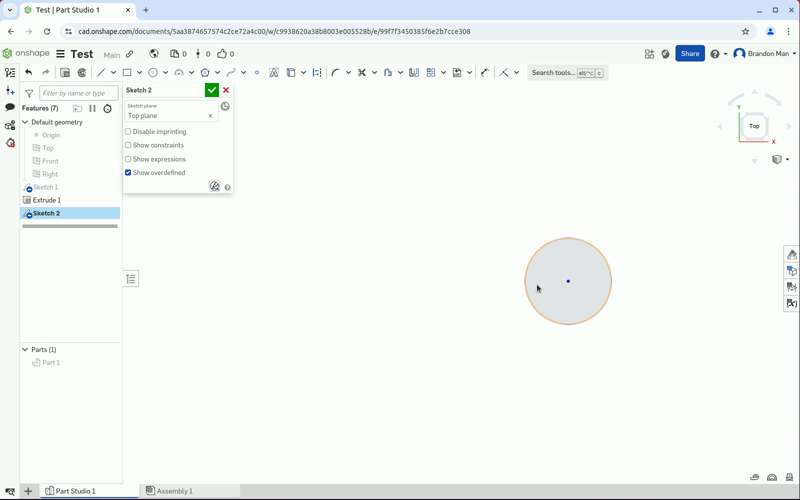
scroll(6)
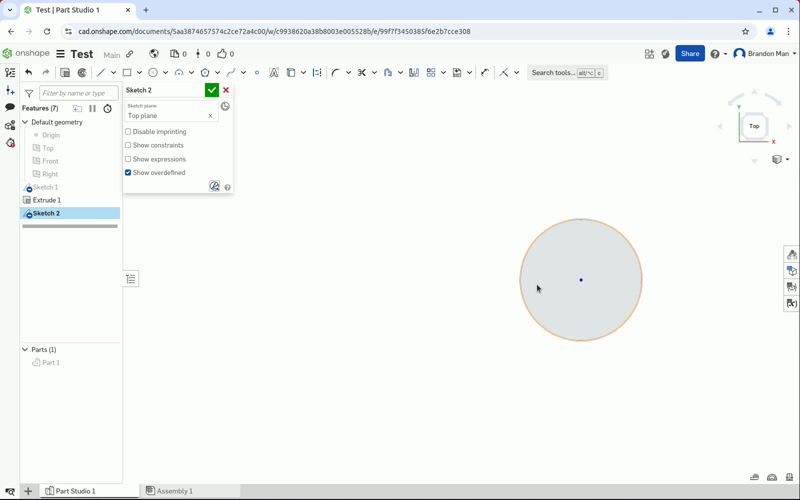
scroll(6)
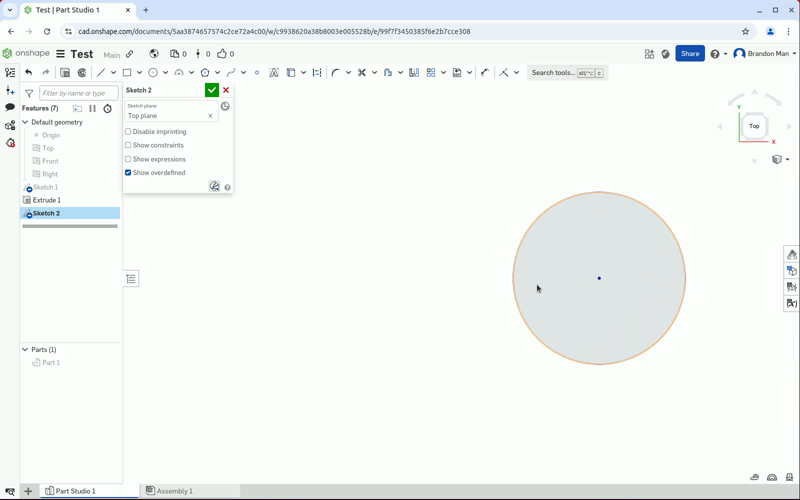
scroll(6)
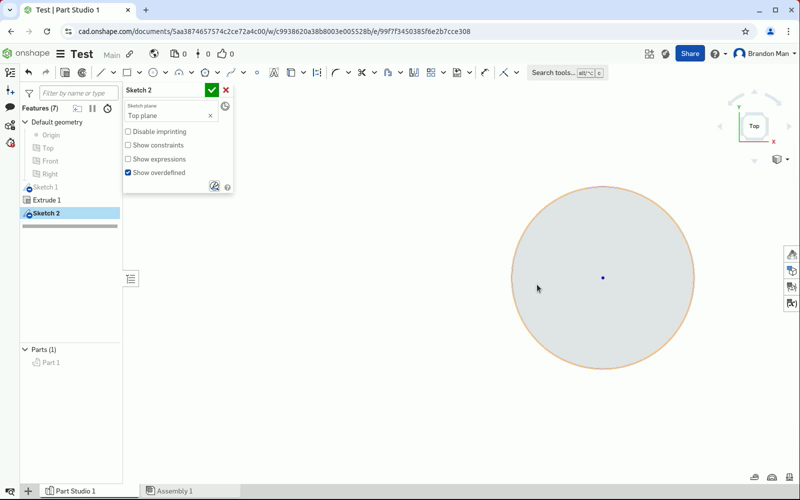
scroll(6)
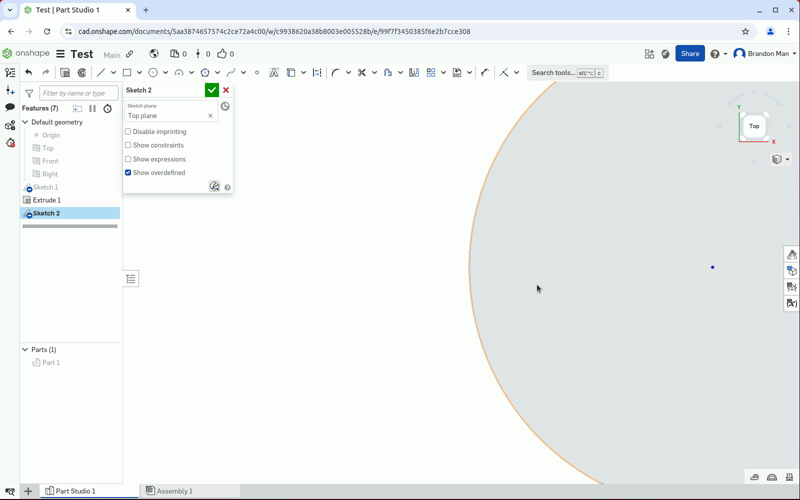
click(537, 284)
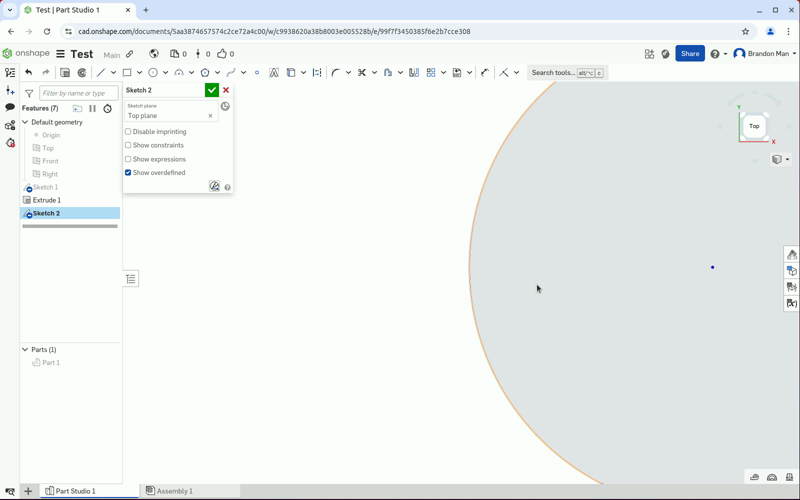
scroll(-6)
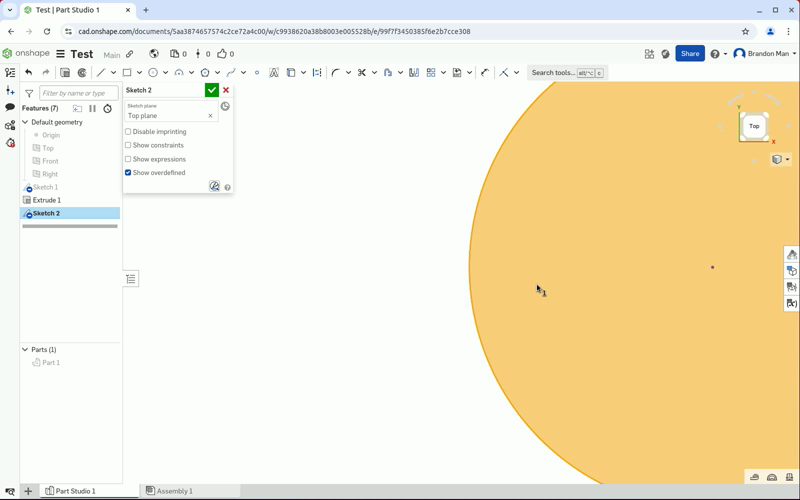
scroll(-6)
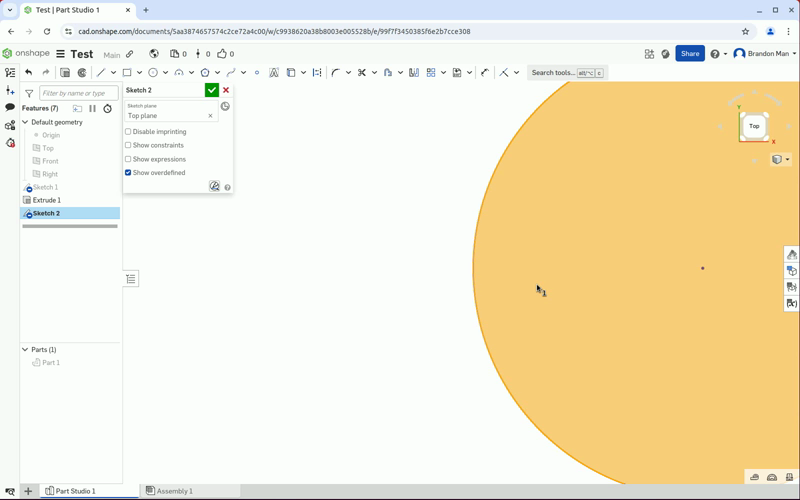
scroll(-6)
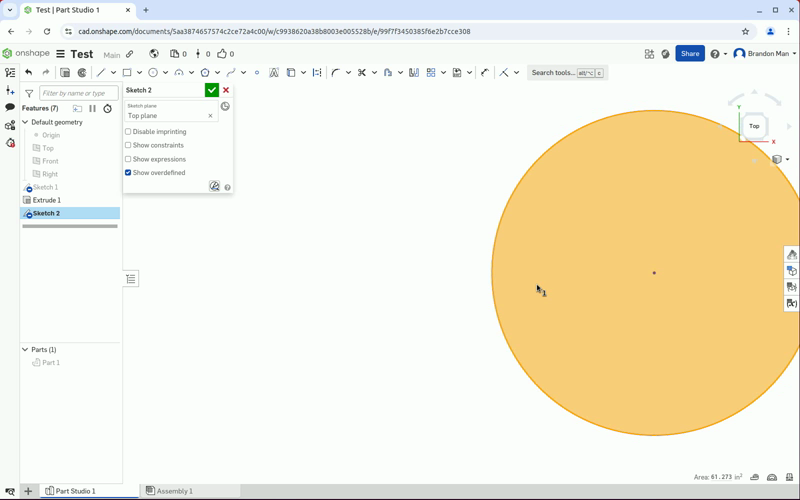
scroll(-6)
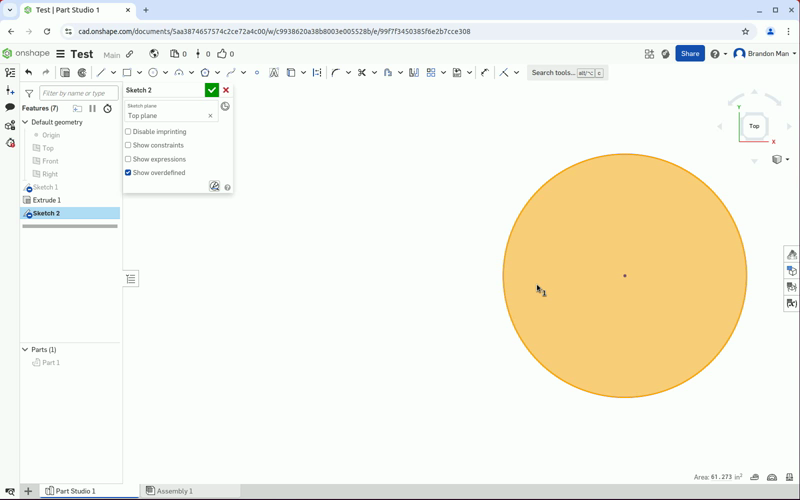
scroll(-6)
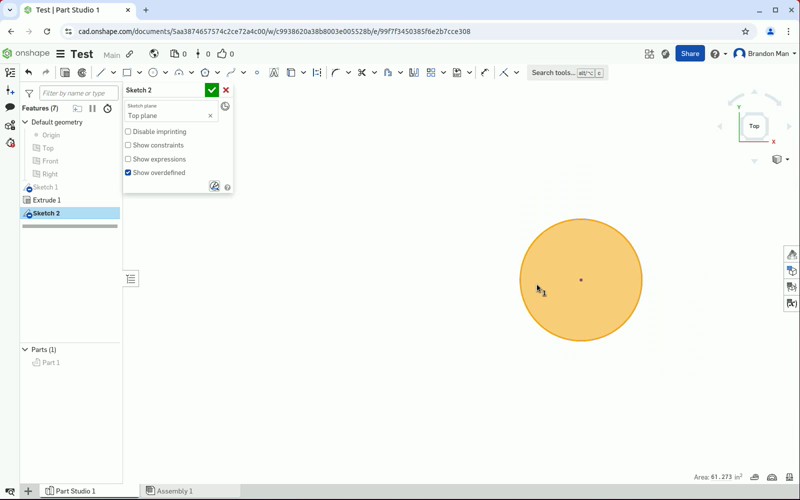
scroll(-6)
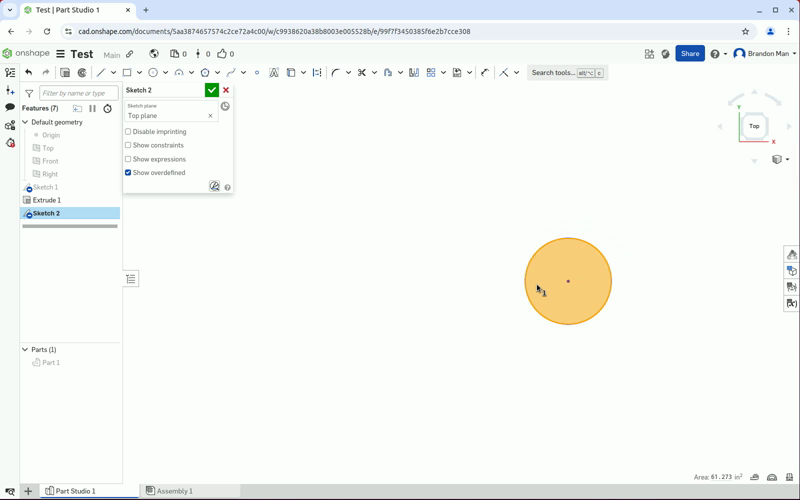
scroll(-6)
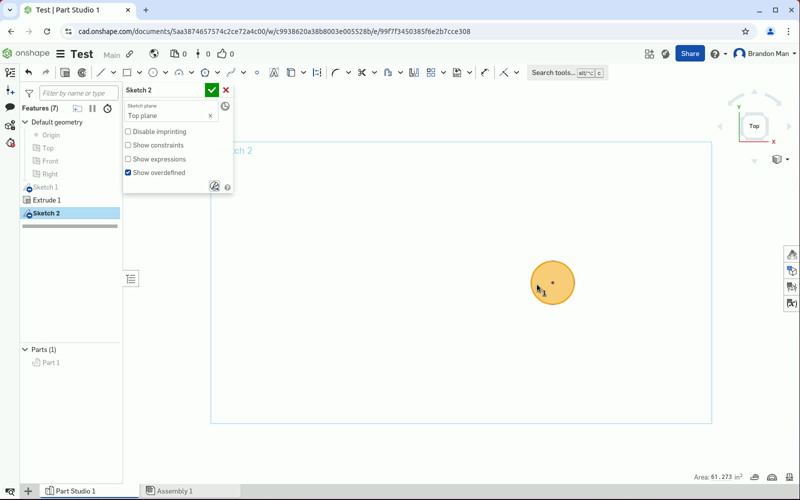
mouse_move(73, 352)
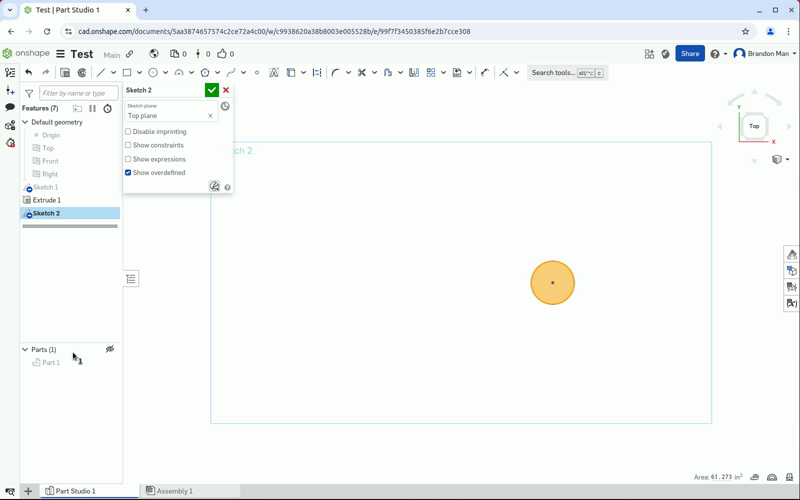
key(shift+y)
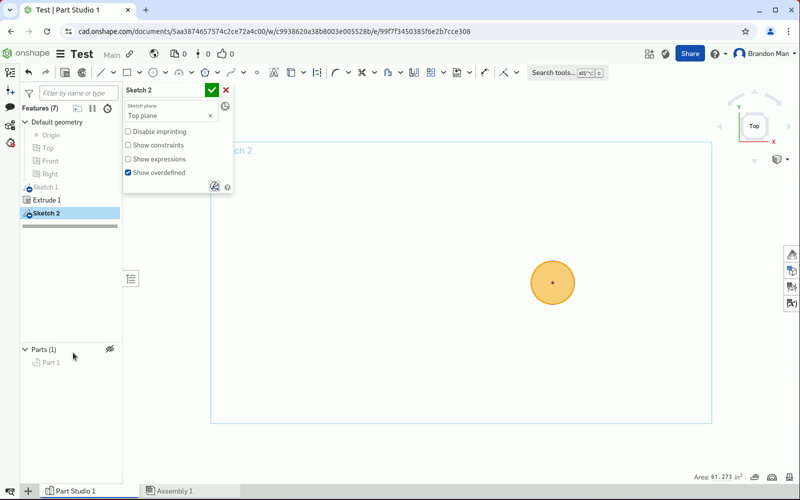
key(shift+e)
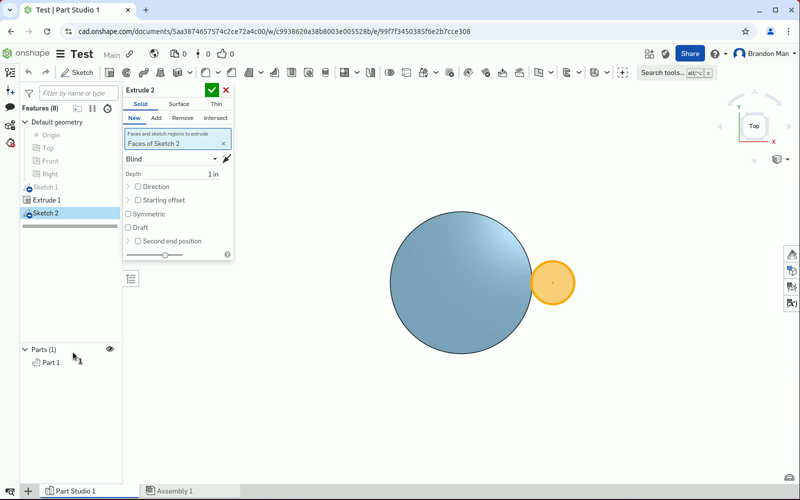
mouse_move(143, 106)
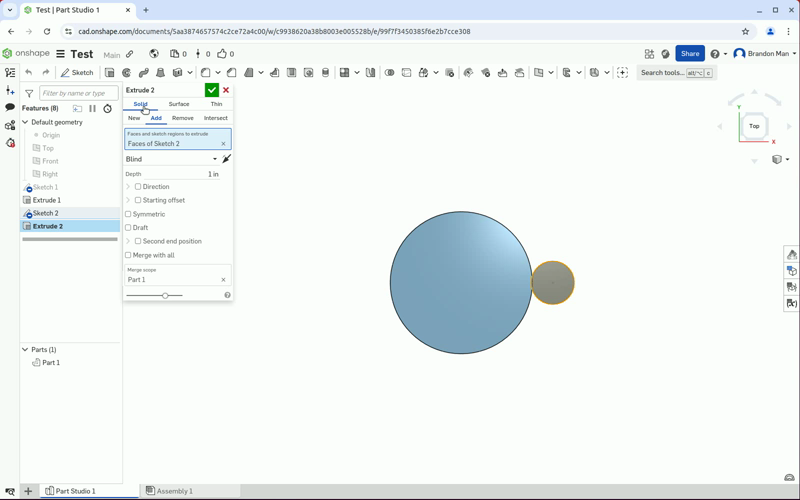
click(143, 106)
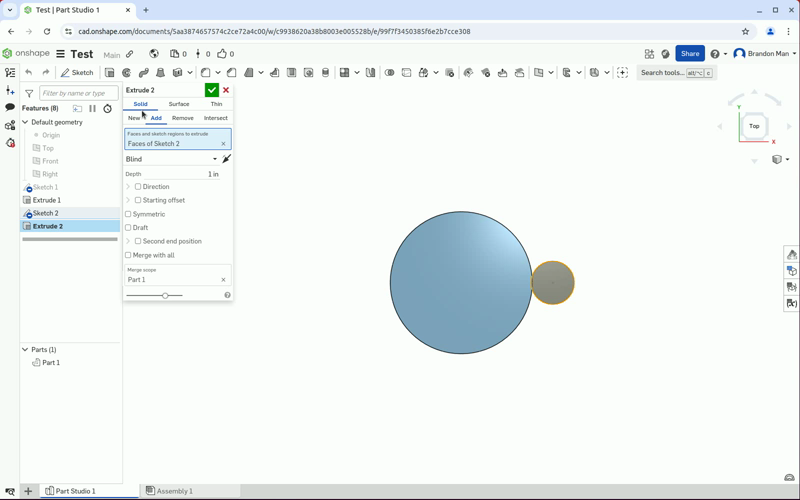
mouse_move(137, 120)
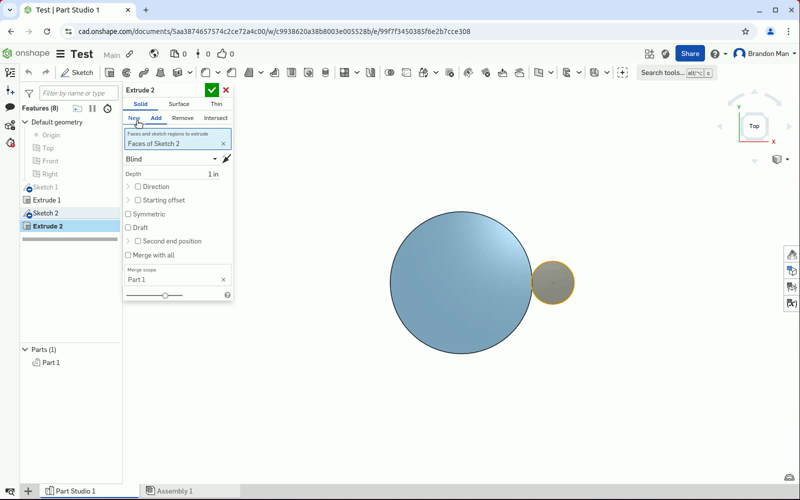
click(137, 120)
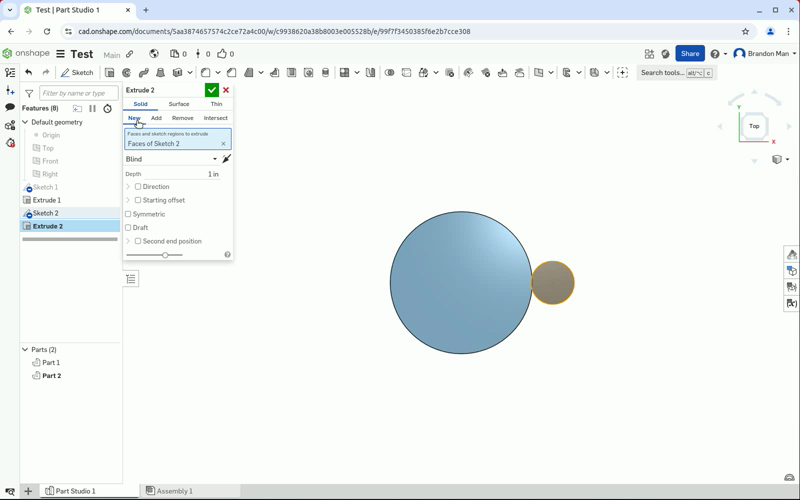
key(tab, 4)
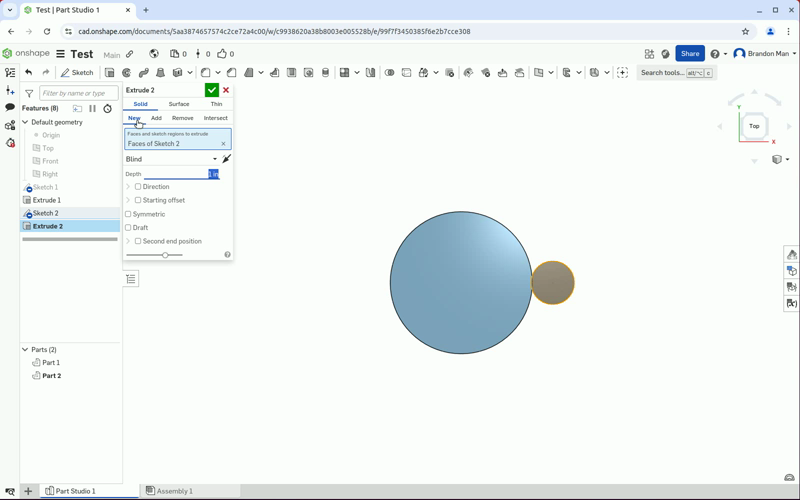
text(3.129)
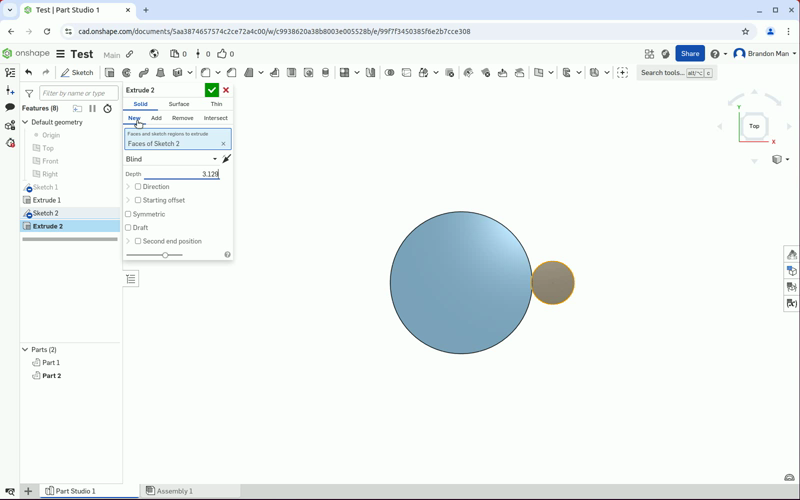
key(enter)
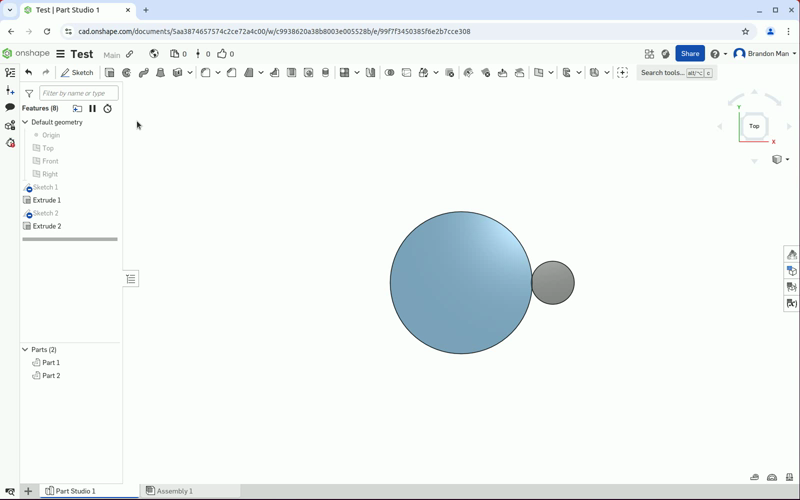
key(shift+h)
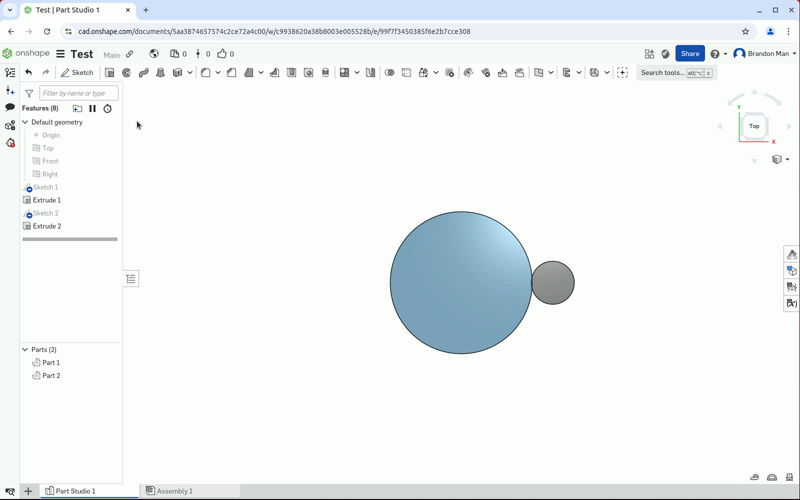
key(shift+h)
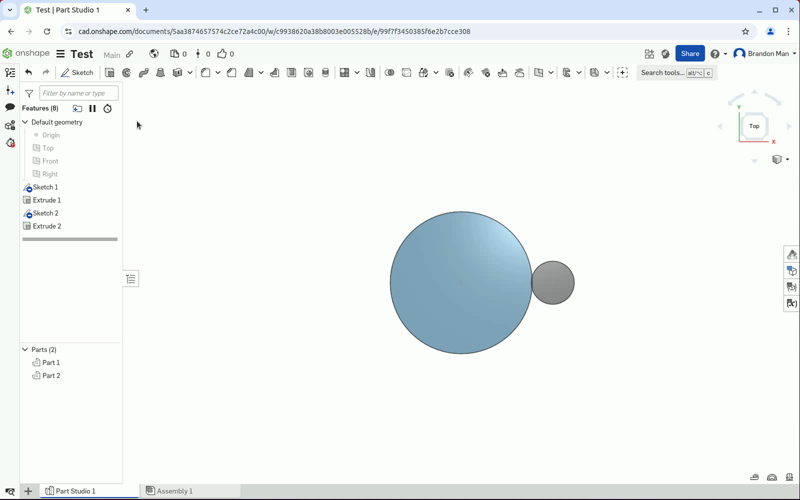
key(shift+7)
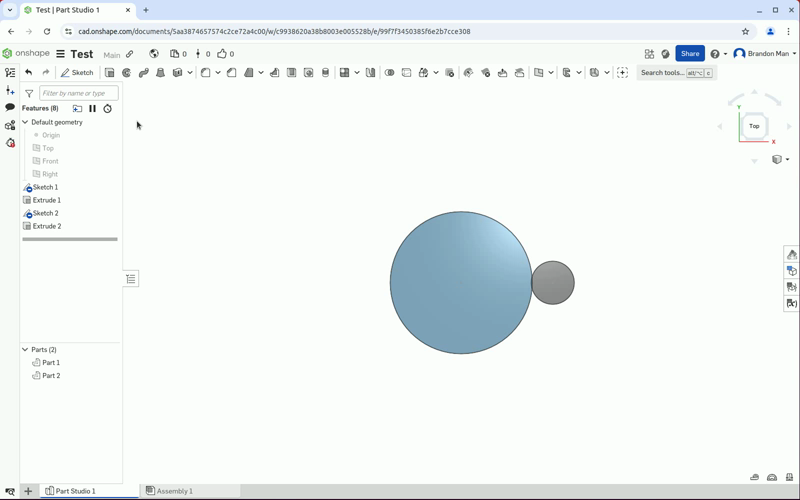
key(up, 3)
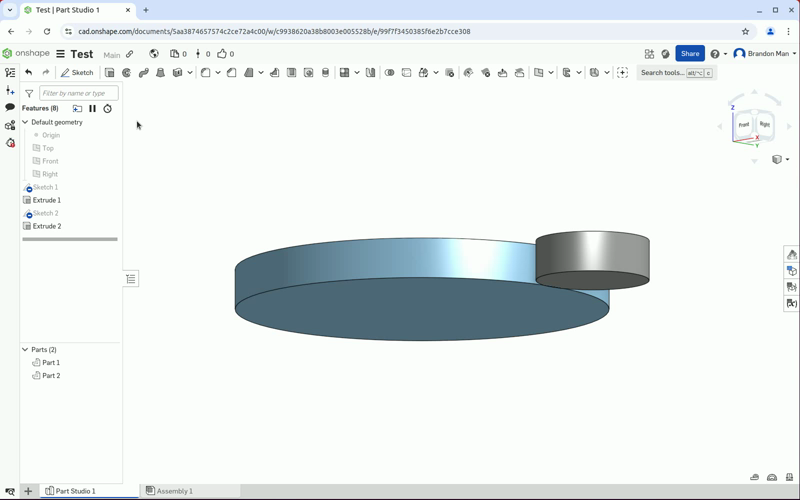
key(left, 3)
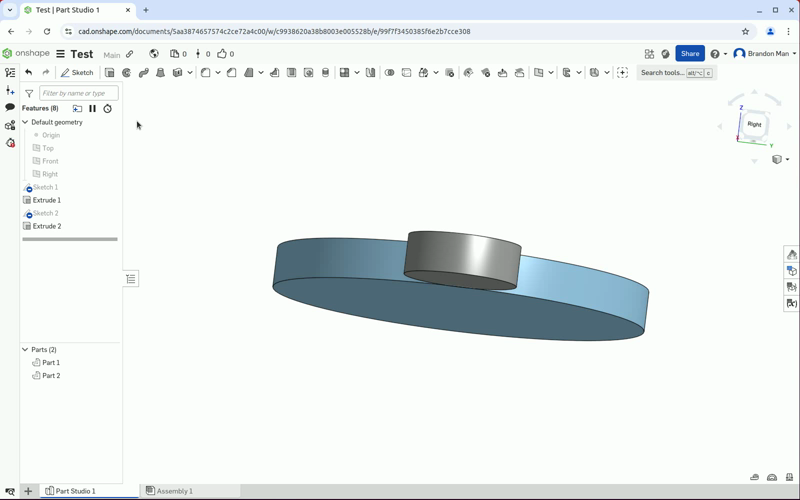
key(right, 3)
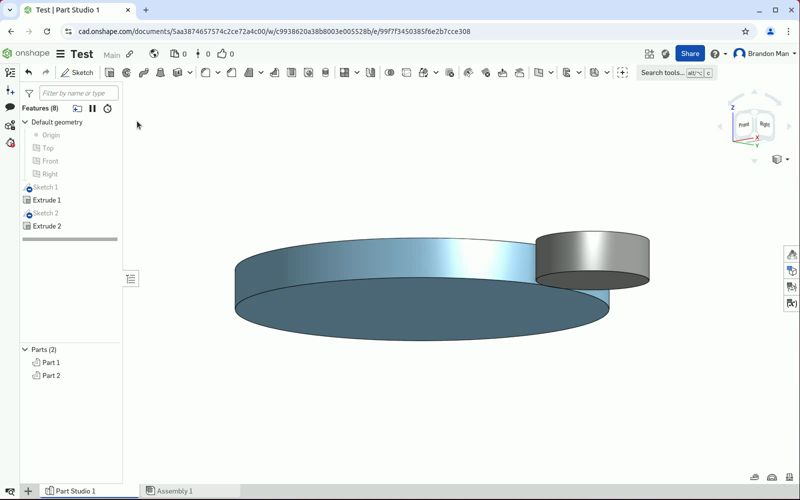
key(down, 3)
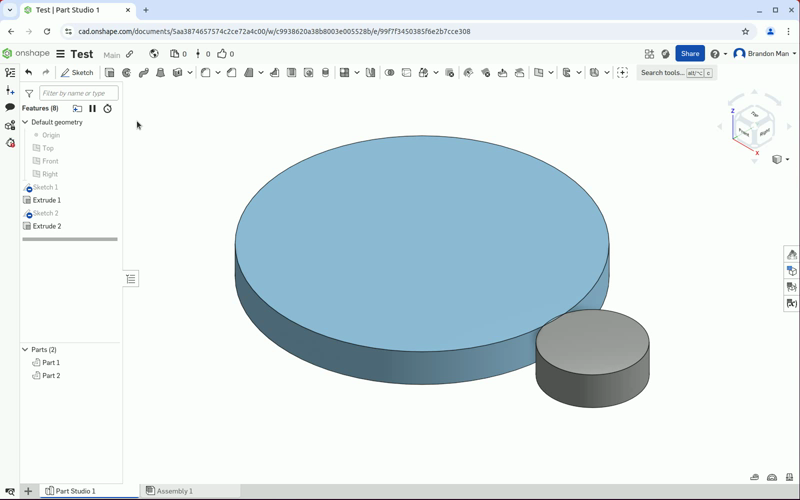
mouse_move(73, 189)
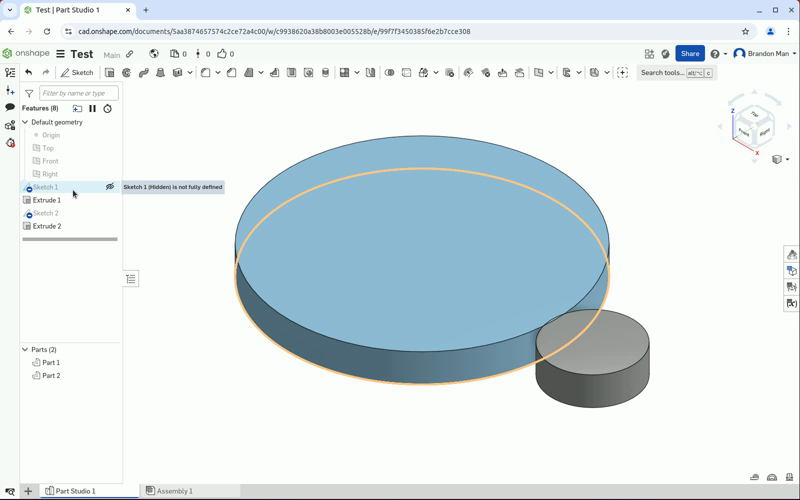
click(73, 189)